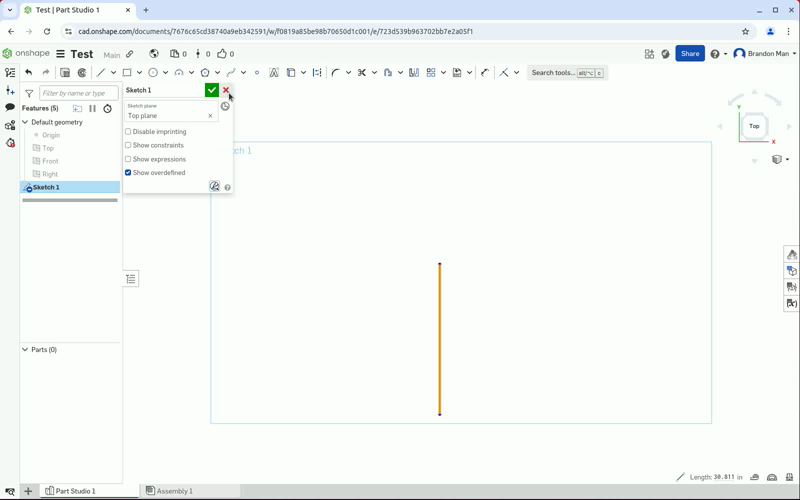
key(shift+h)
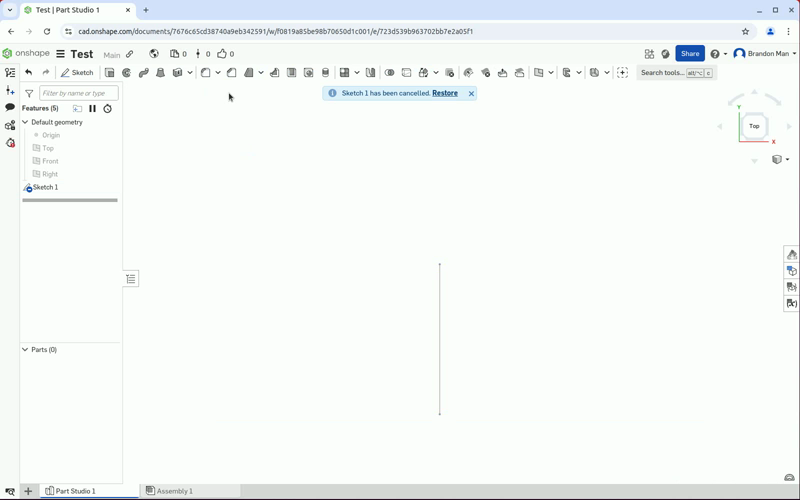
key(shift+s)
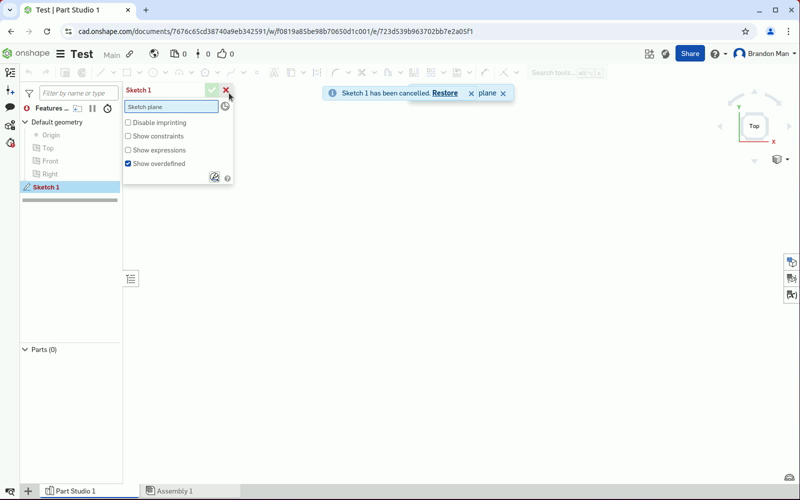
mouse_move(73, 150)
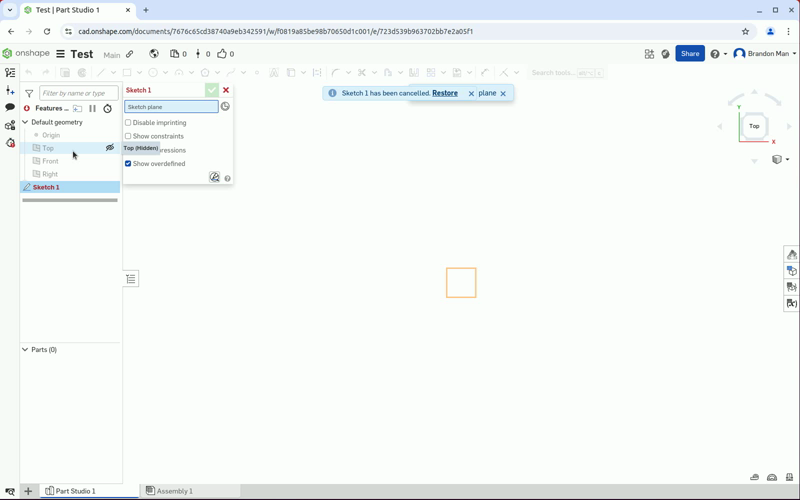
click(73, 150)
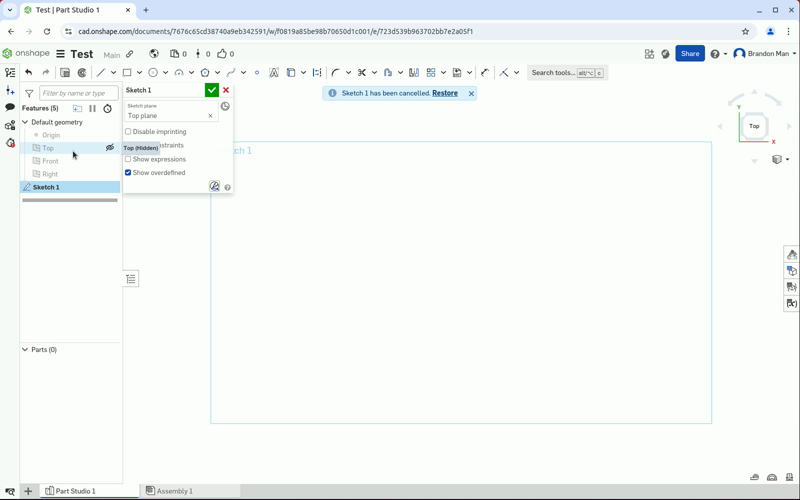
mouse_move(73, 352)
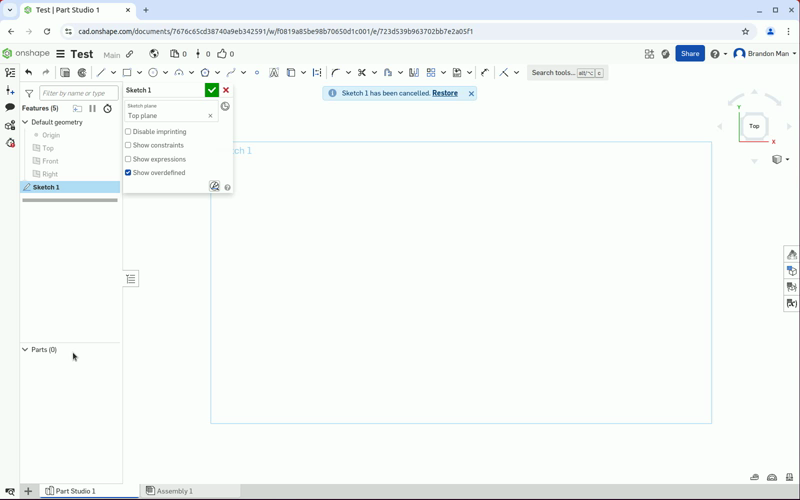
key(y)
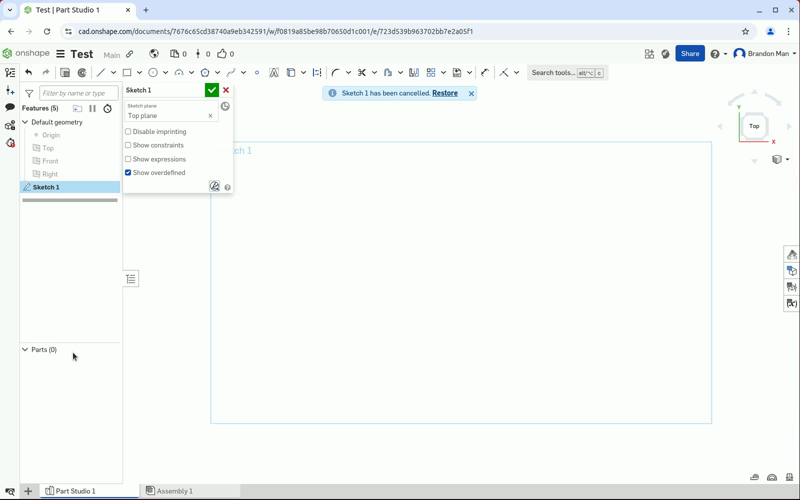
key(c)
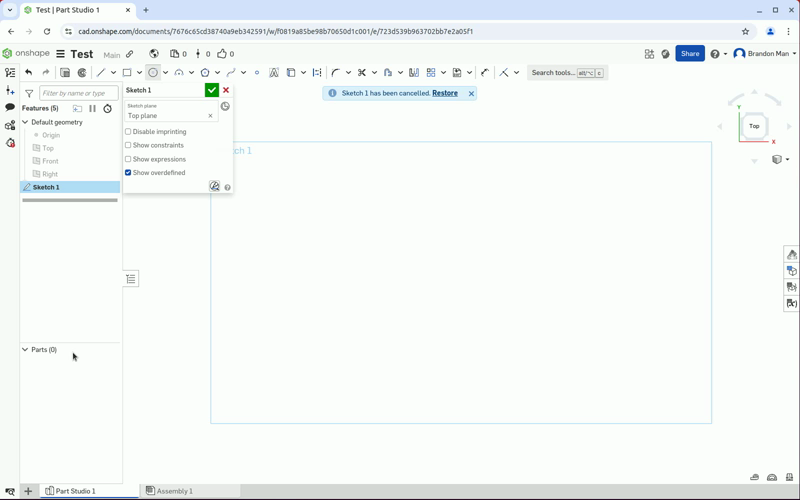
key_down(shift)
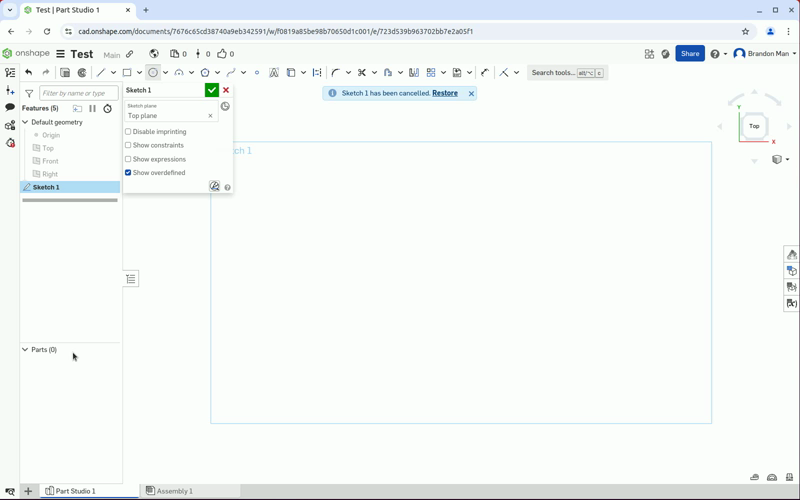
mouse_move(461, 282)
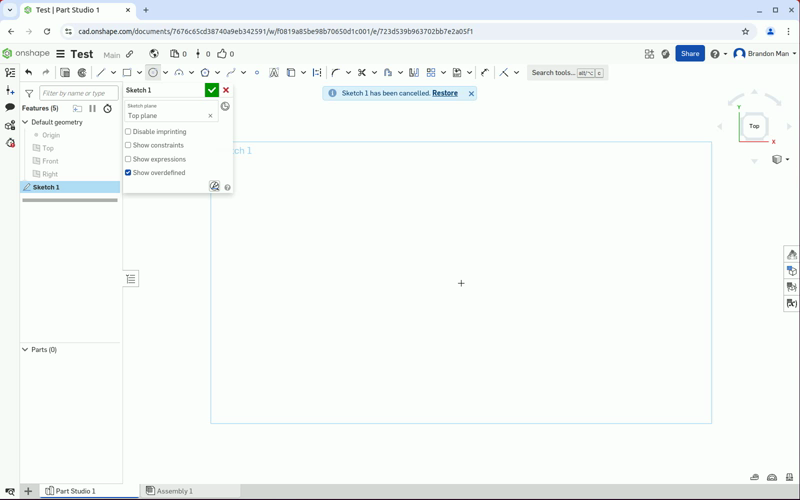
click(461, 282)
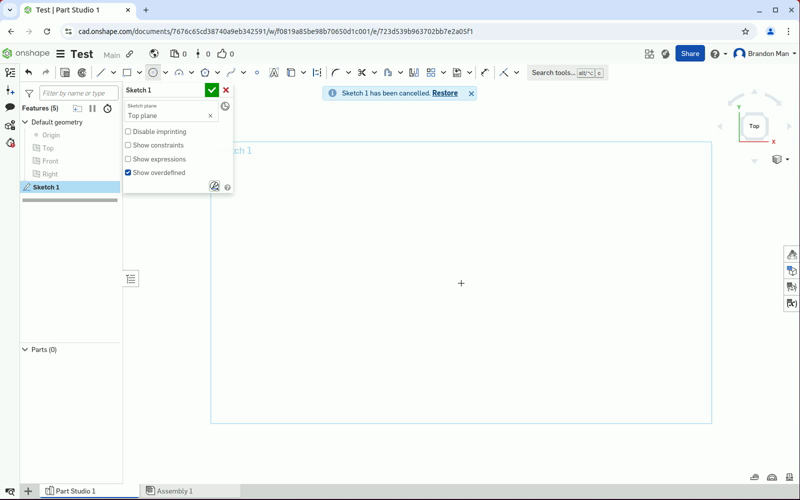
key_up(shift)
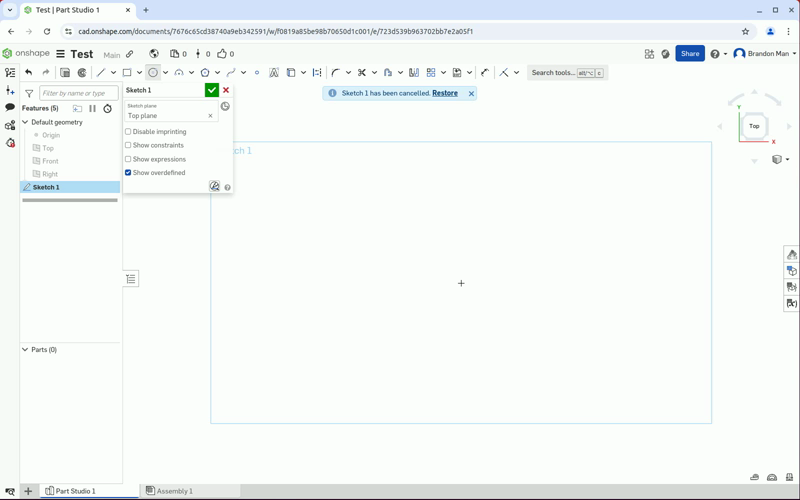
mouse_move(574, 282)
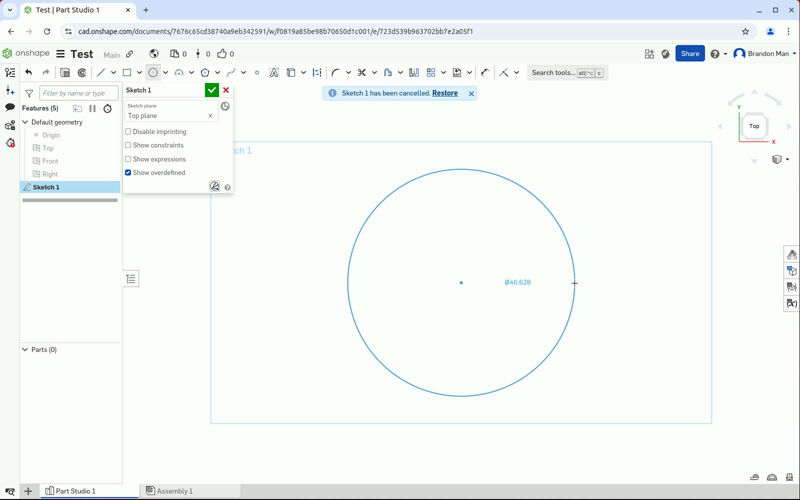
click(574, 282)
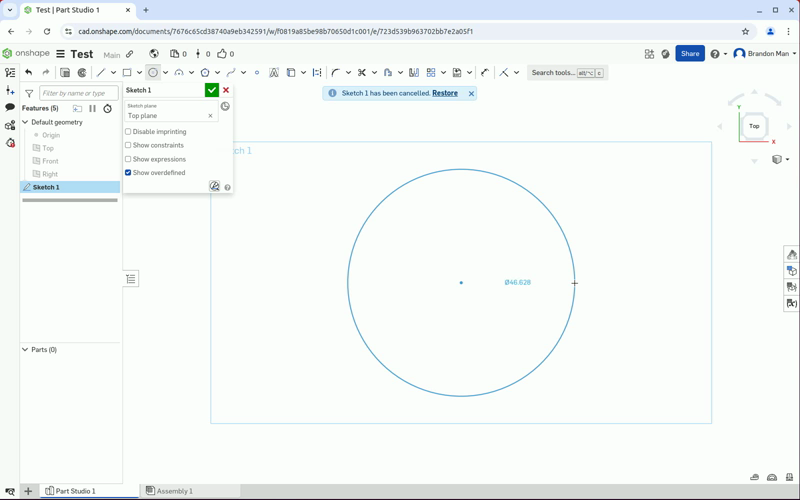
key(esc)
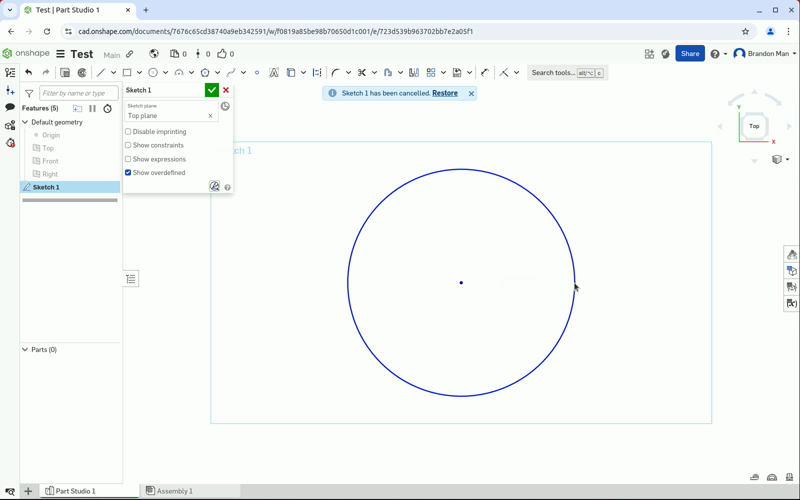
mouse_move(534, 277)
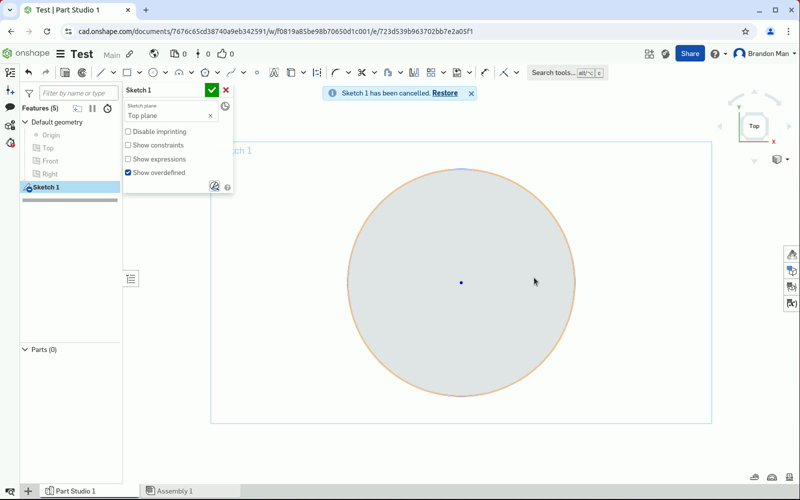
click(534, 277)
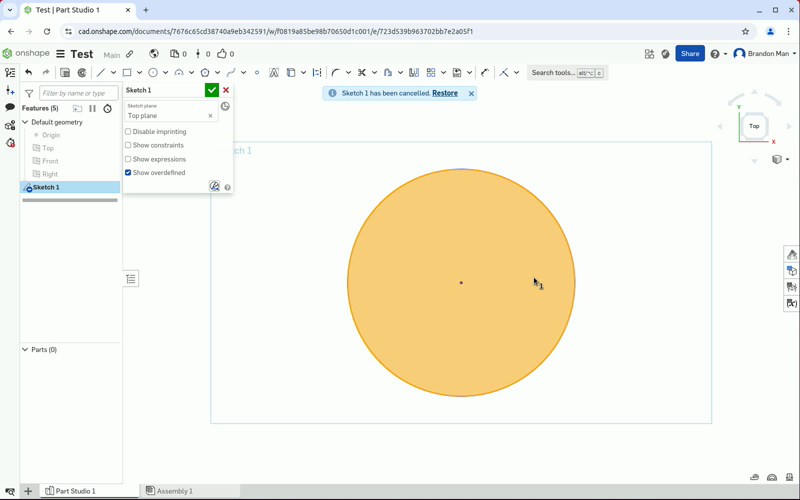
mouse_move(73, 352)
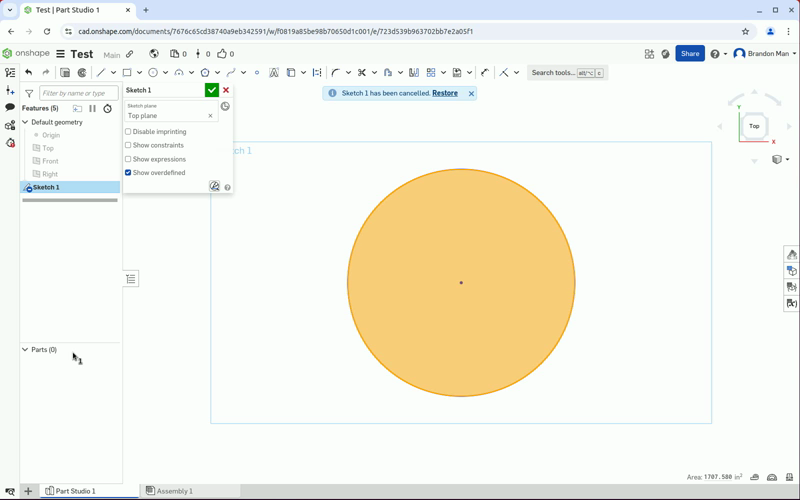
key(shift+y)
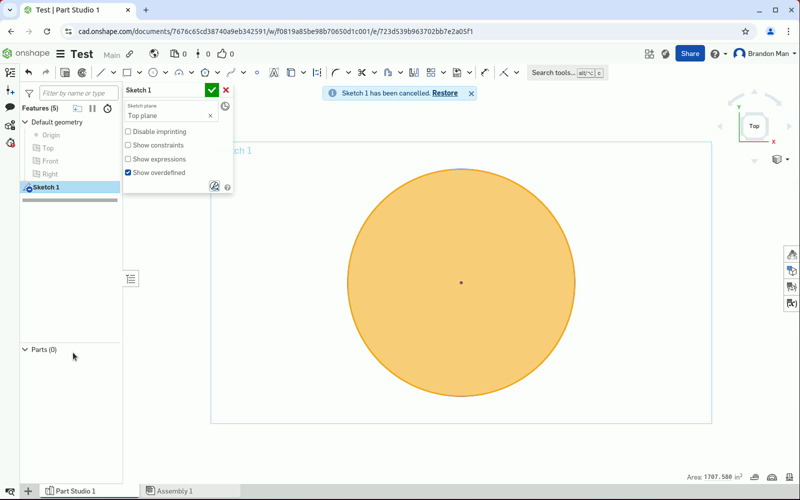
key(shift+e)
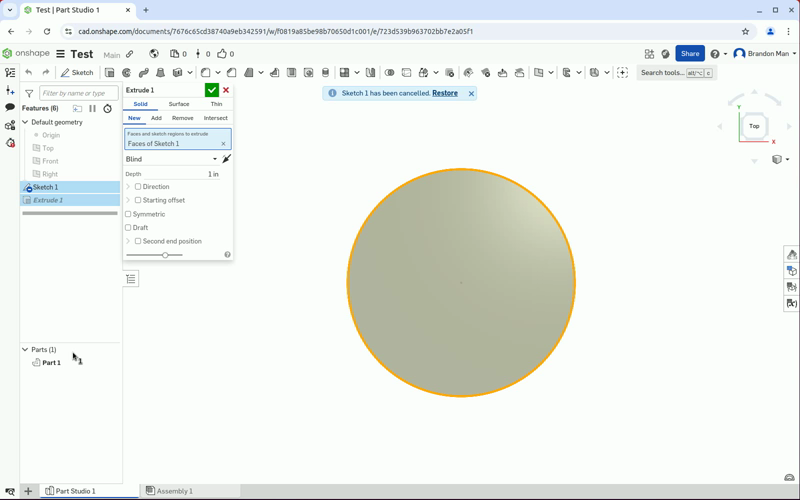
mouse_move(143, 106)
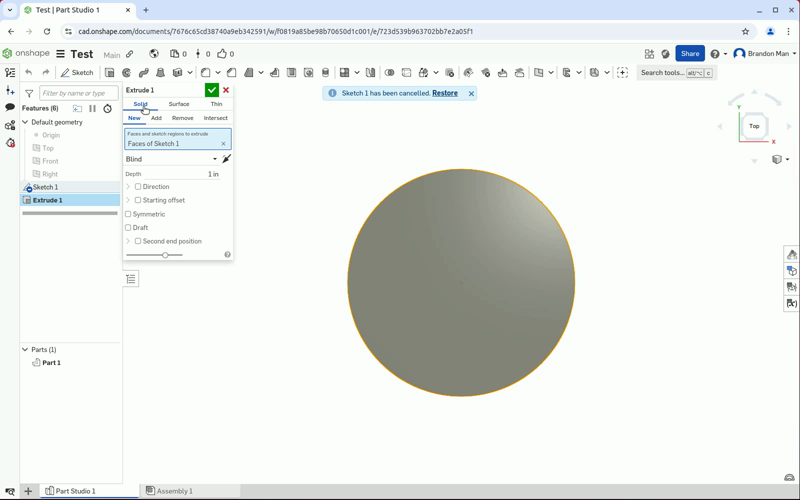
click(143, 106)
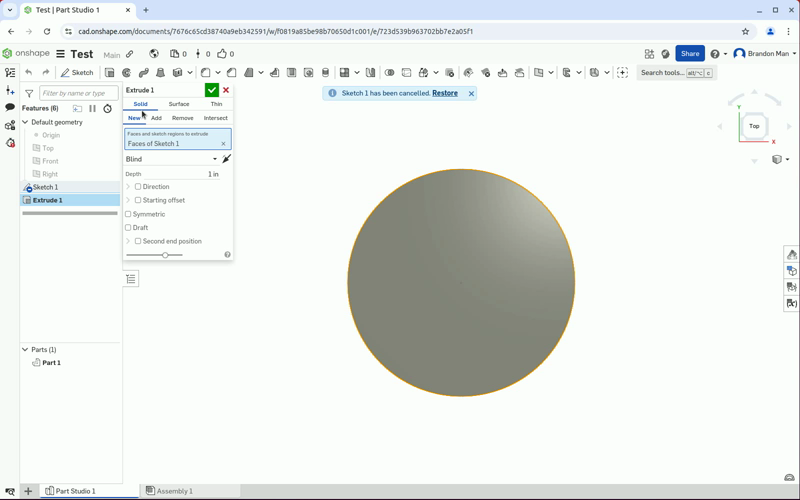
mouse_move(137, 120)
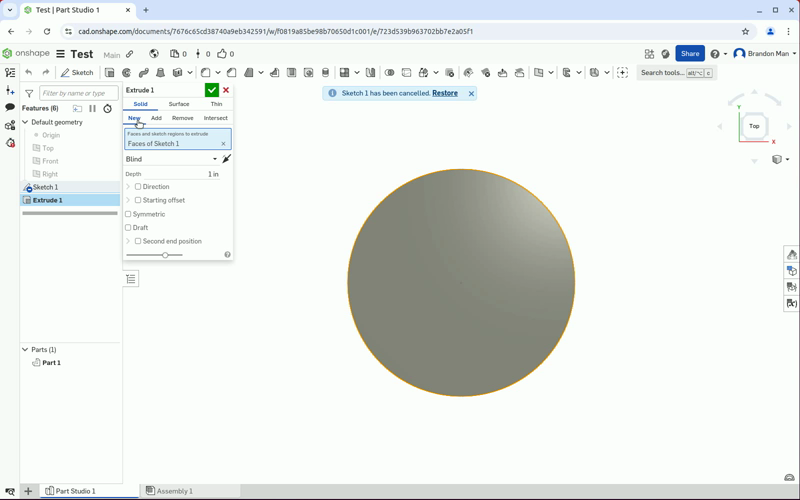
click(137, 120)
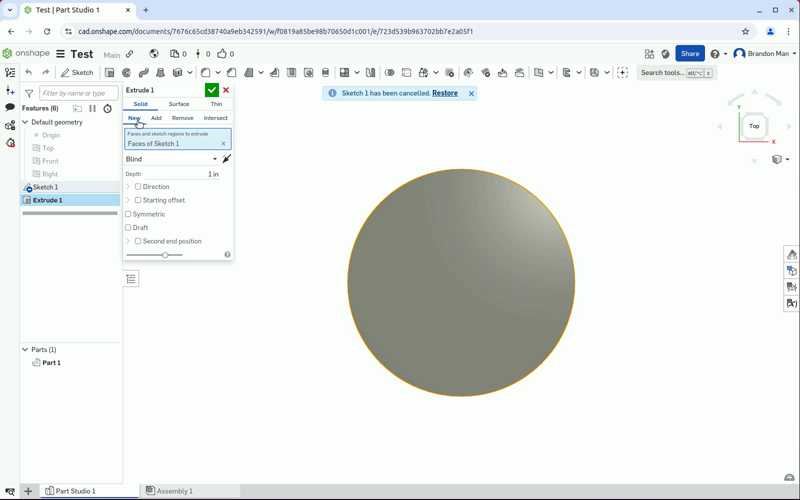
key(tab, 4)
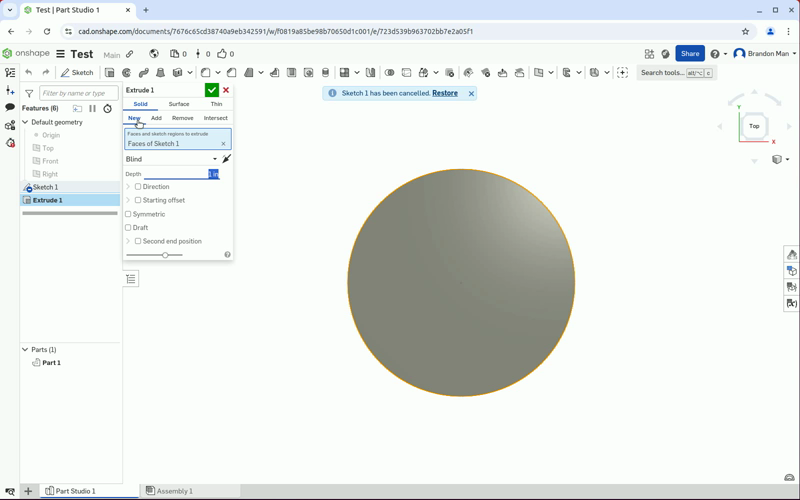
text(1.444)
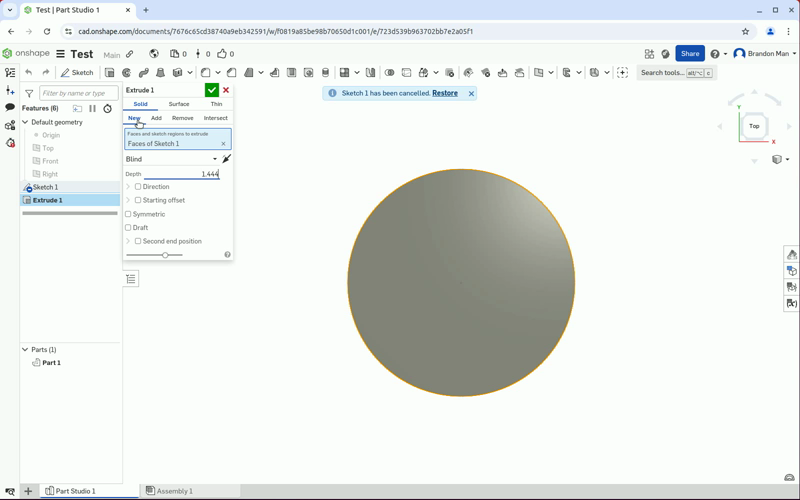
key(enter)
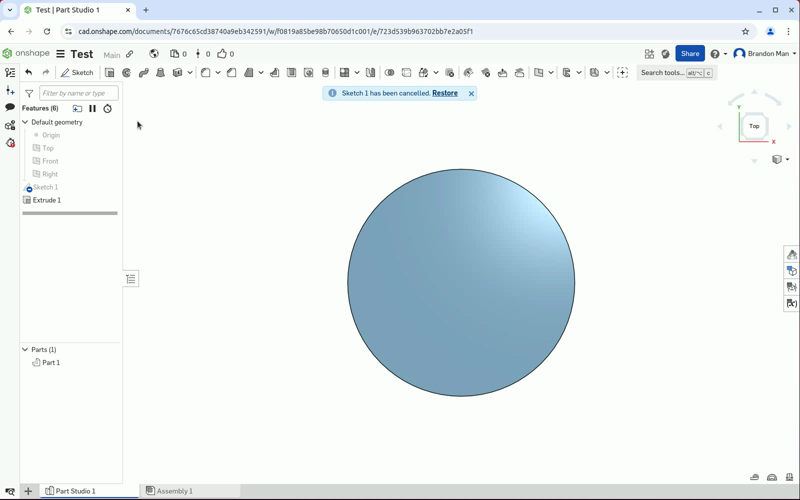
key(shift+h)
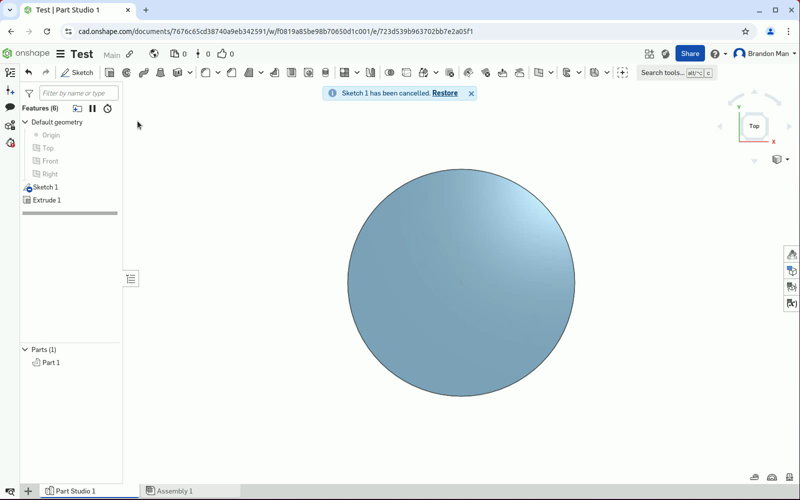
key(shift+h)
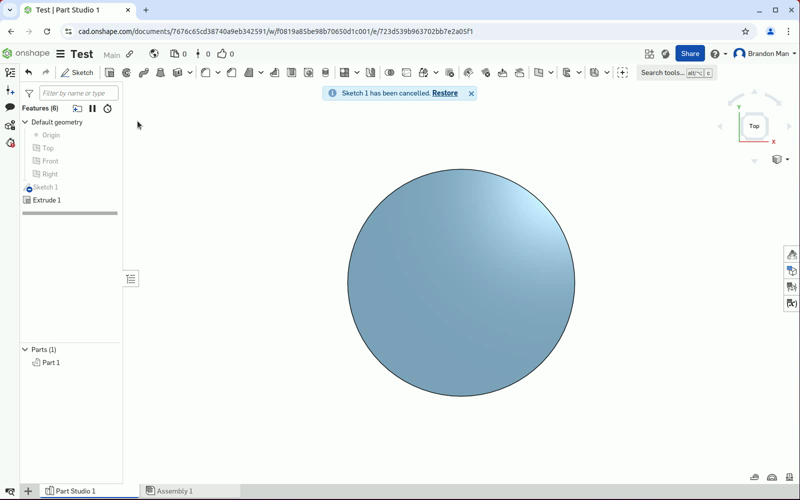
mouse_move(73, 189)
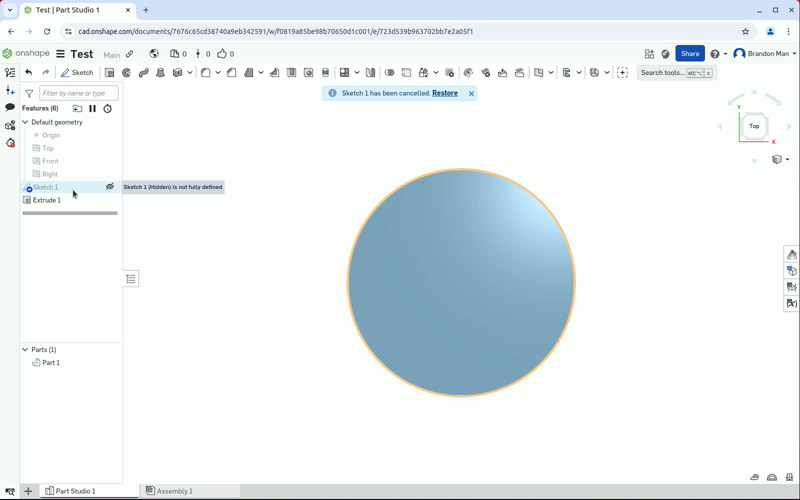
click(73, 189)
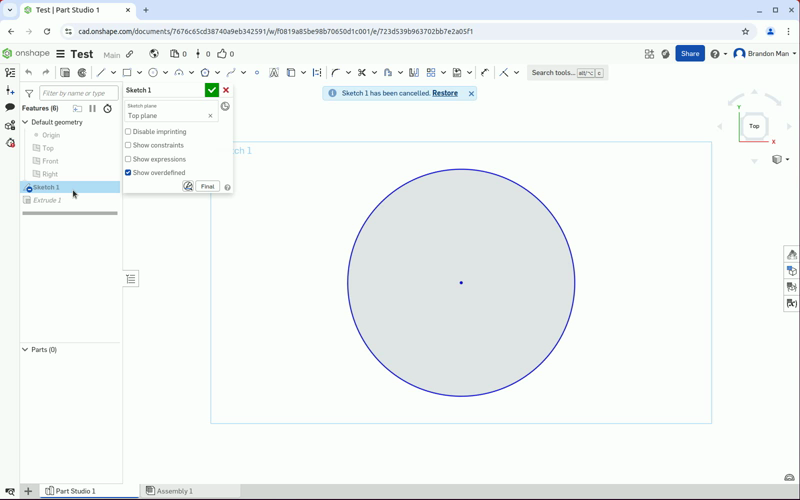
mouse_move(229, 92)
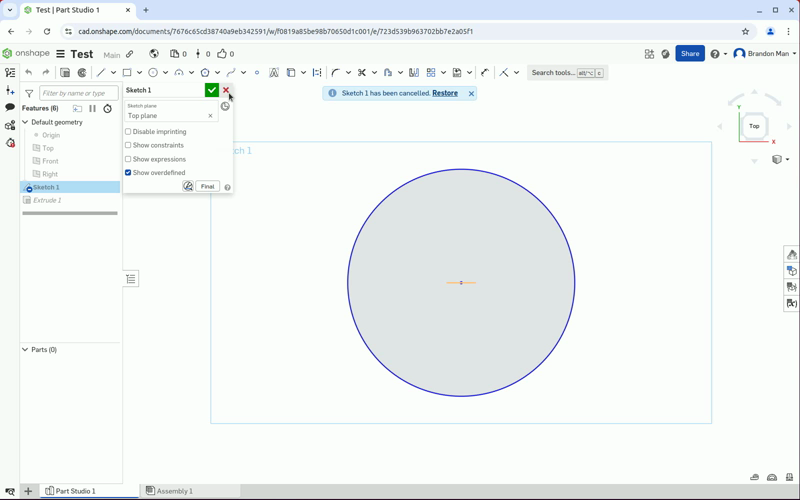
click(229, 92)
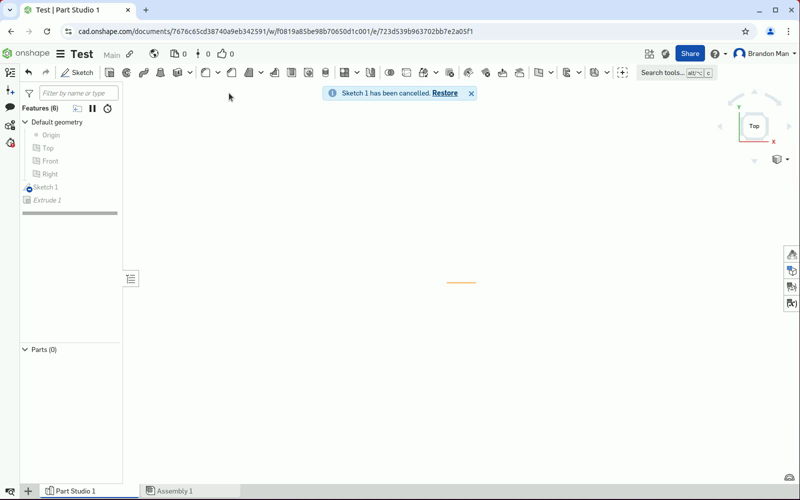
mouse_move(541, 75)
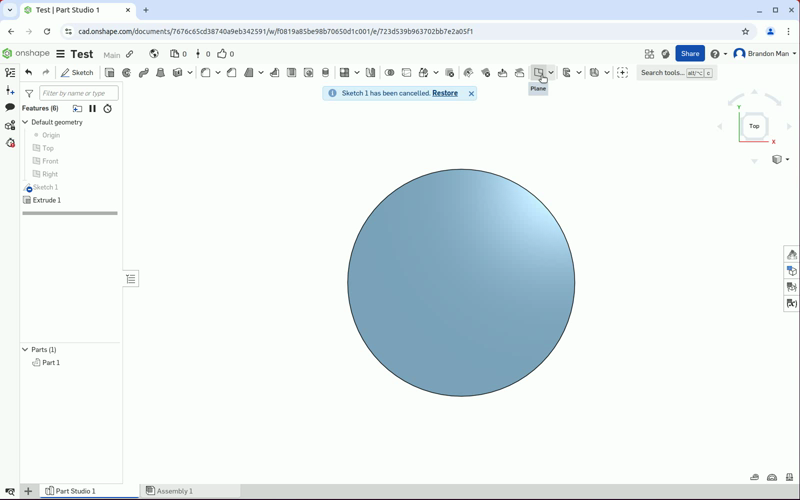
click(541, 75)
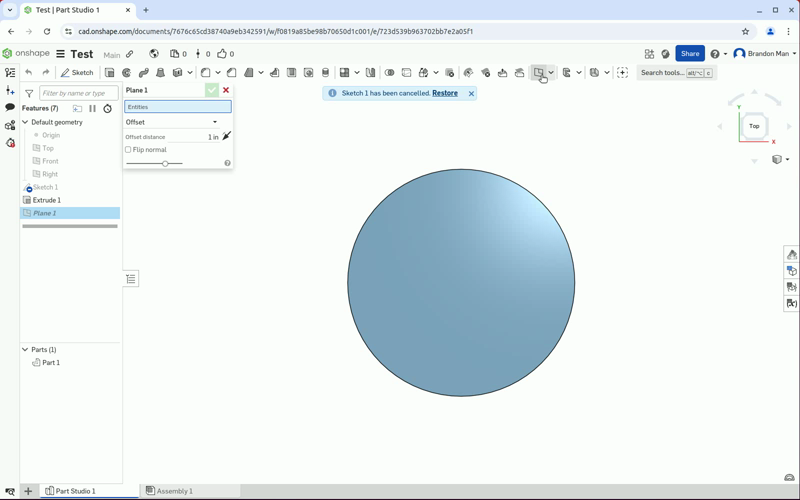
mouse_move(73, 150)
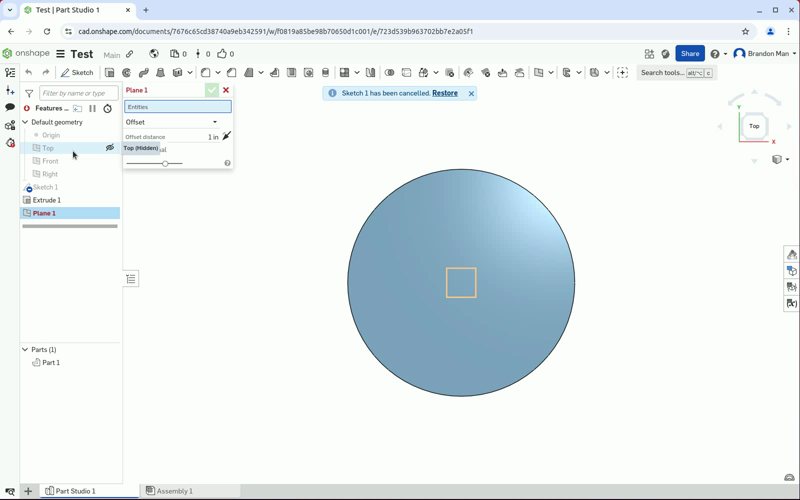
click(73, 150)
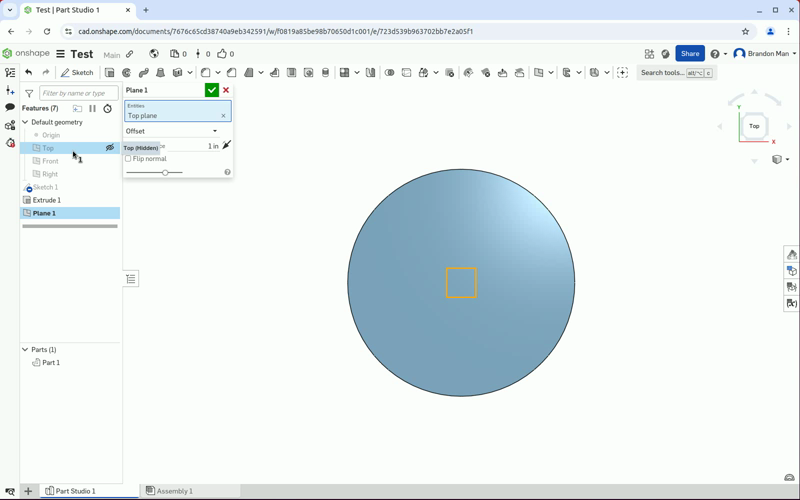
key(tab, 2)
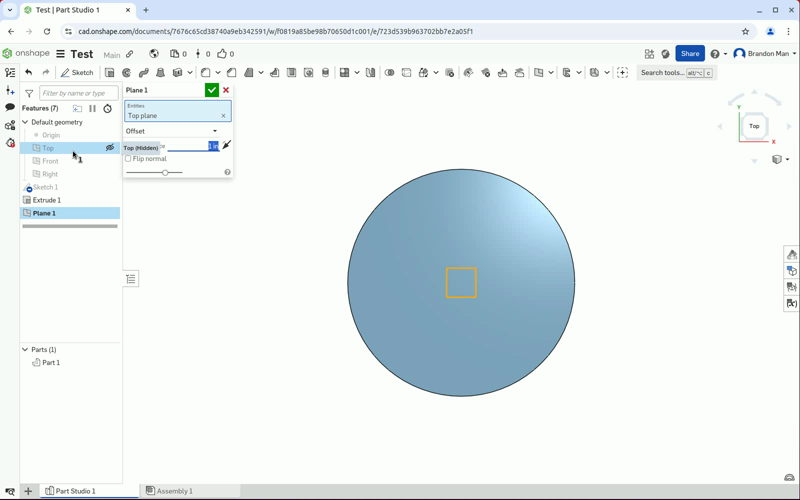
text(1.448)
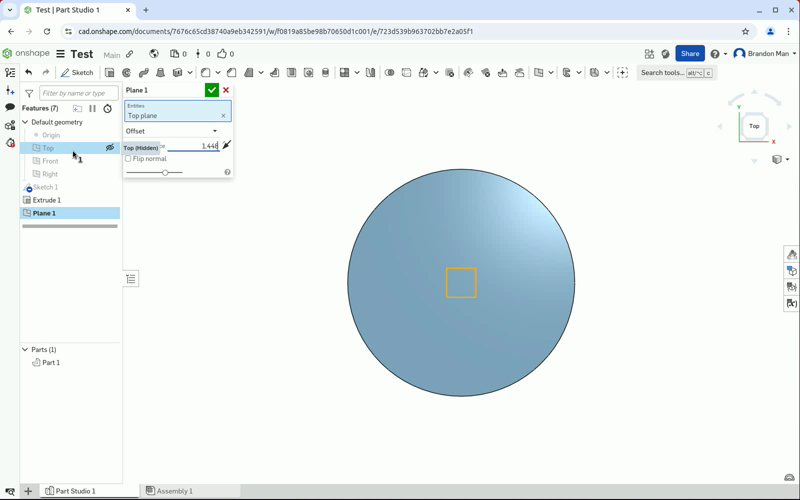
key(enter, 2)
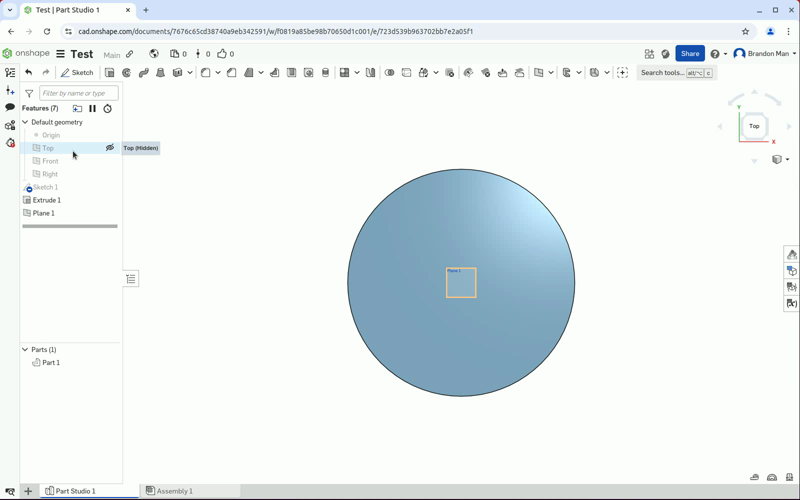
key(shift+s)
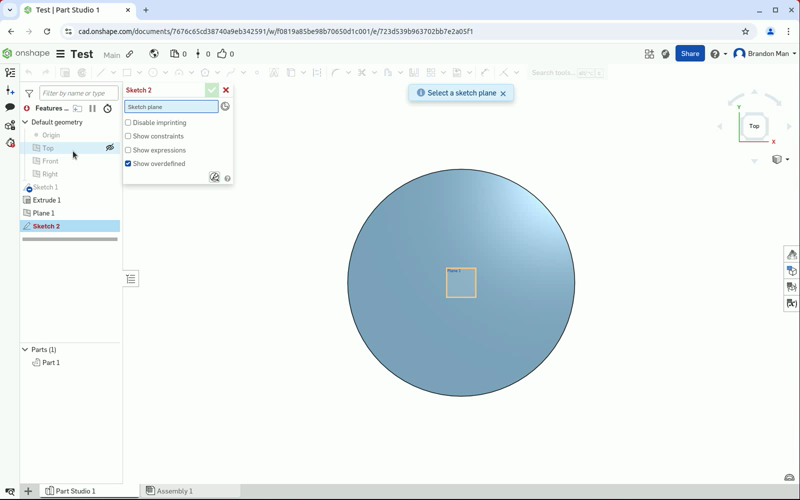
mouse_move(73, 215)
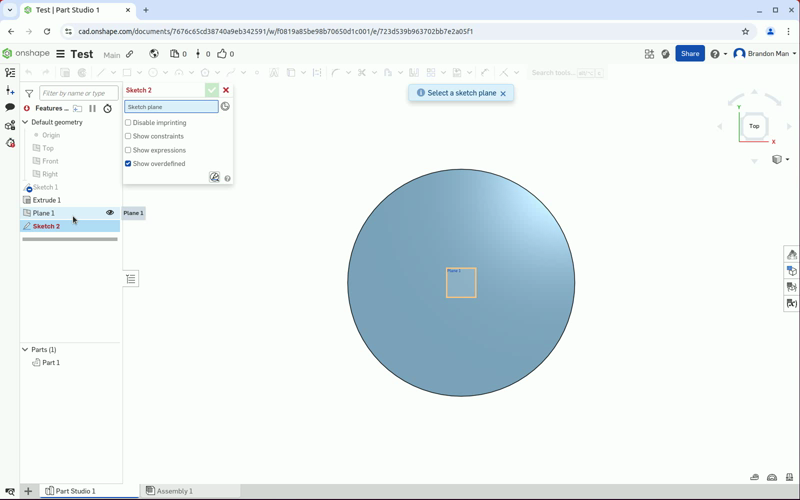
click(73, 215)
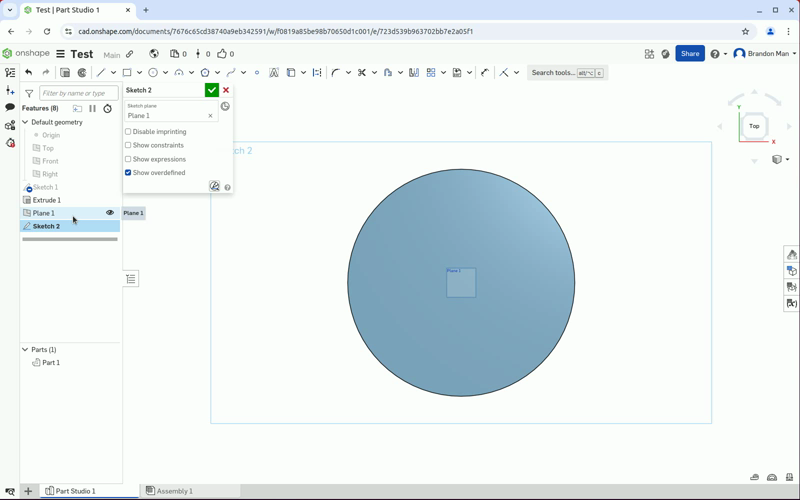
mouse_move(73, 352)
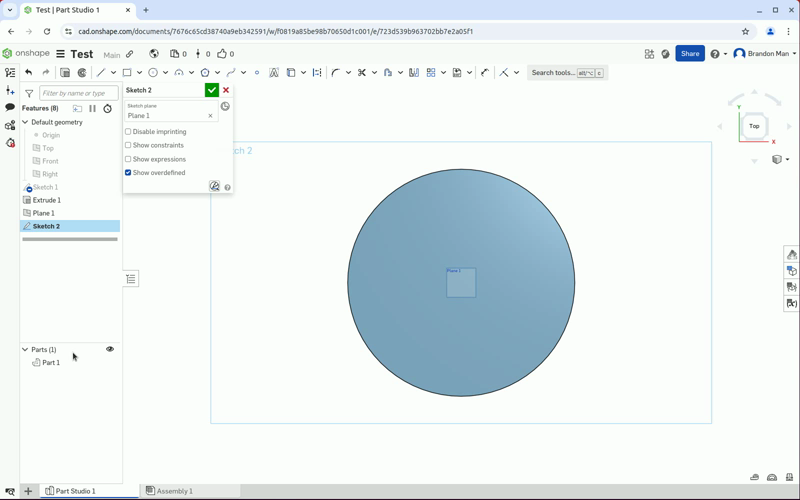
key(y)
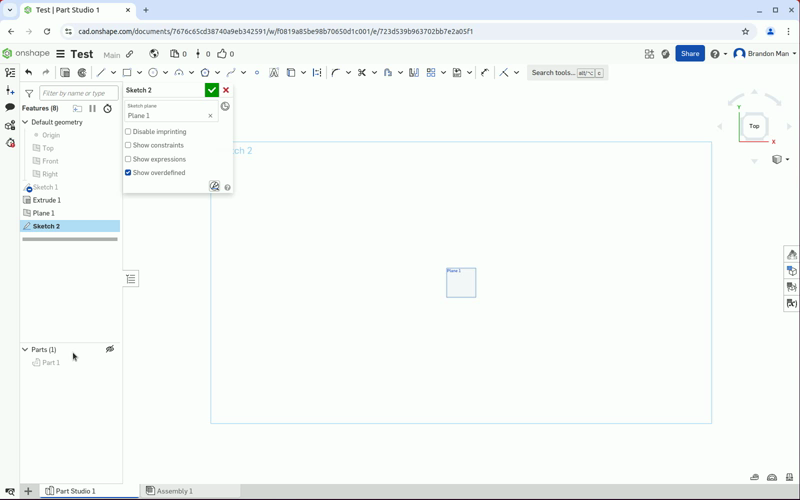
key(c)
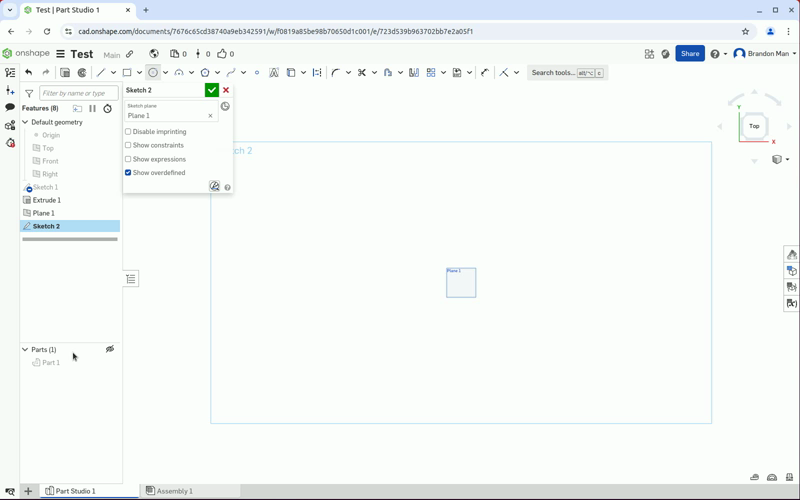
key_down(shift)
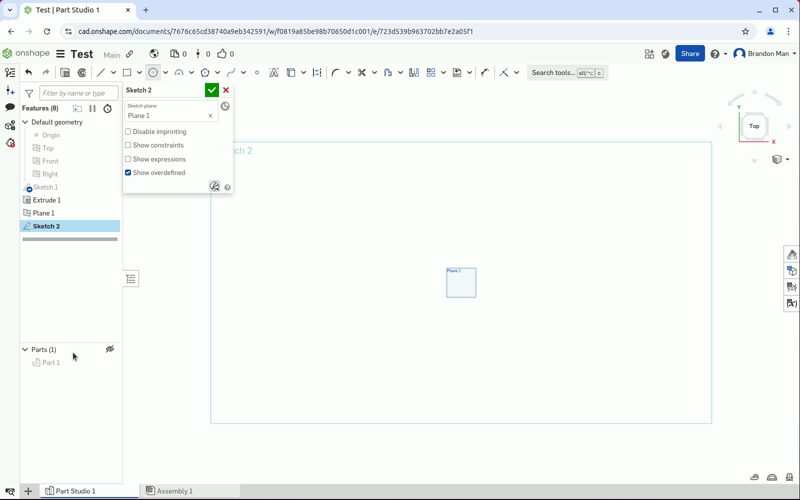
mouse_move(460, 282)
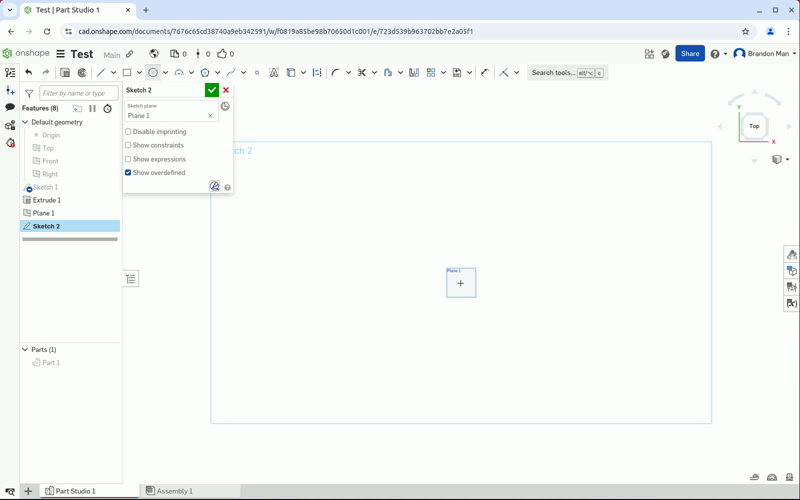
click(460, 282)
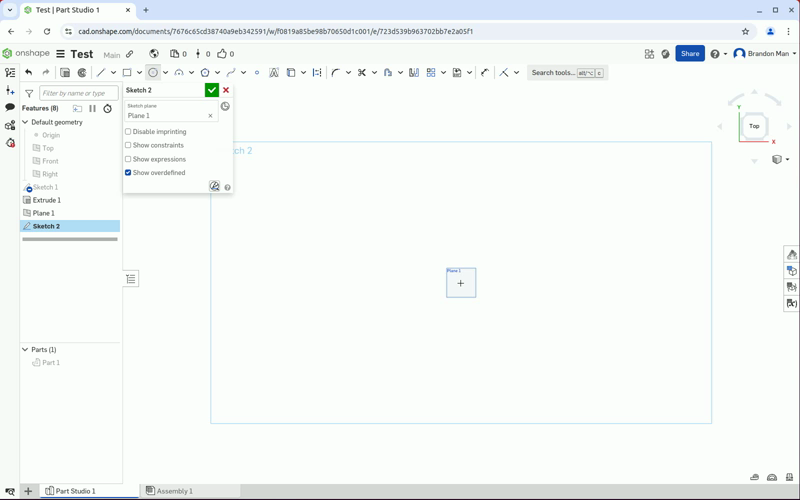
key_up(shift)
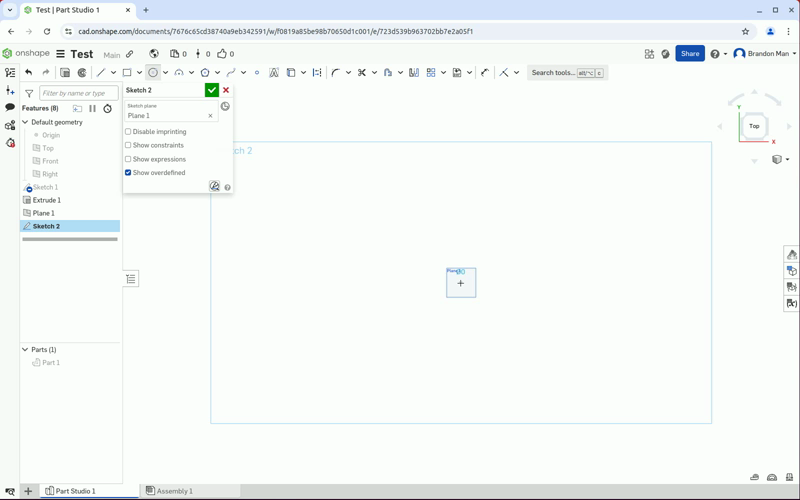
mouse_move(541, 282)
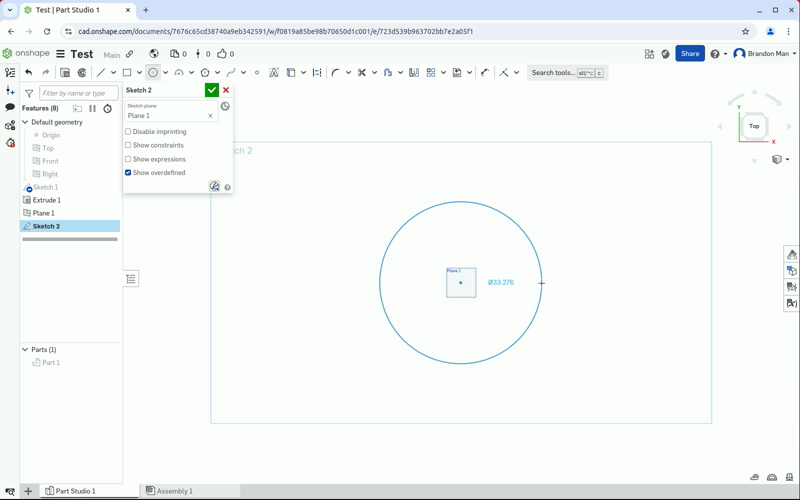
click(541, 282)
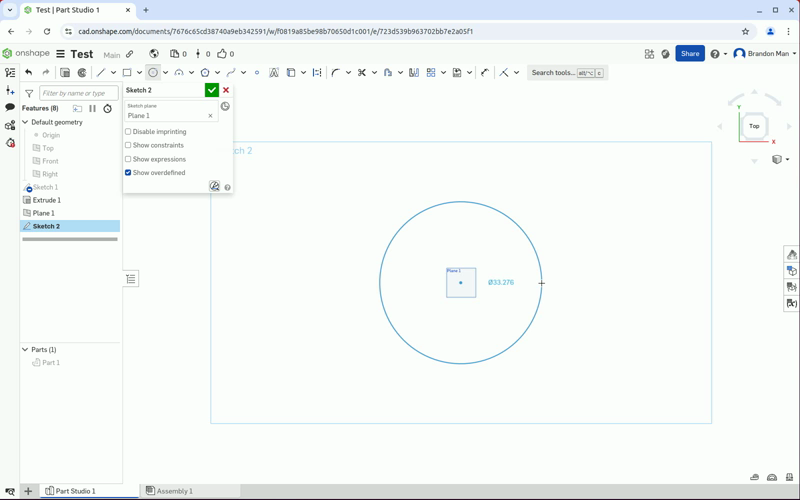
key(esc)
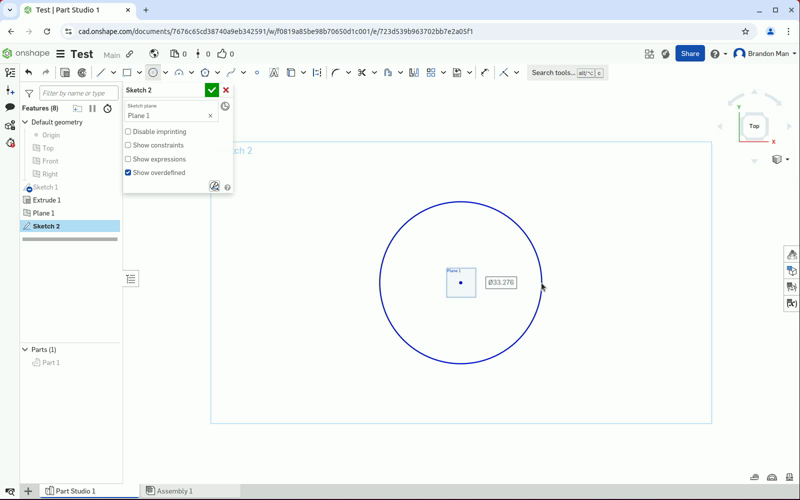
mouse_move(428, 291)
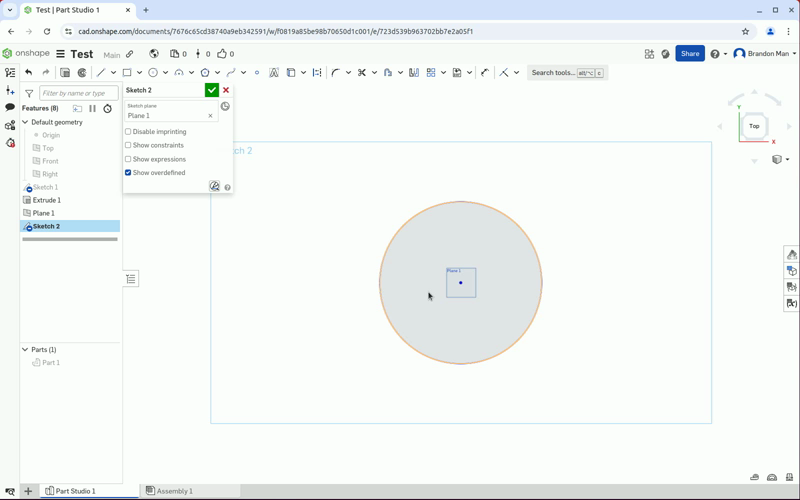
click(428, 291)
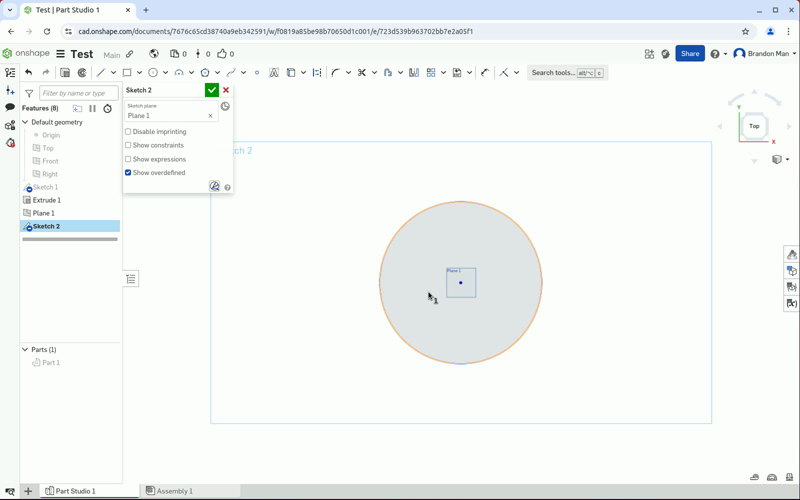
mouse_move(73, 352)
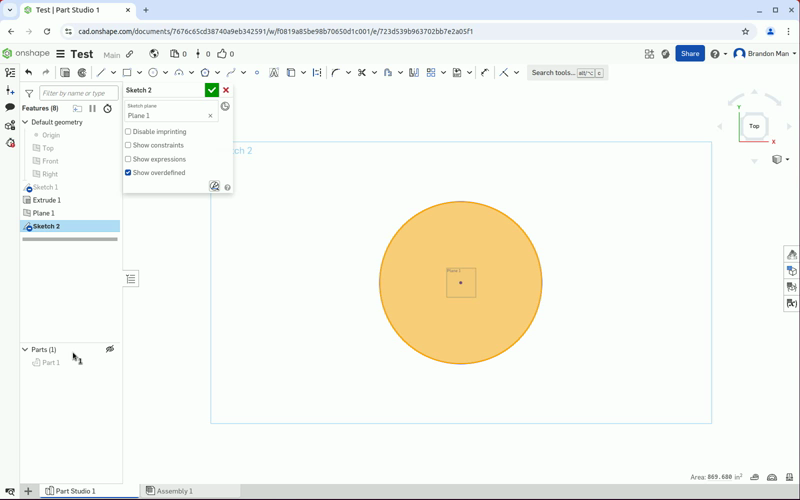
key(shift+y)
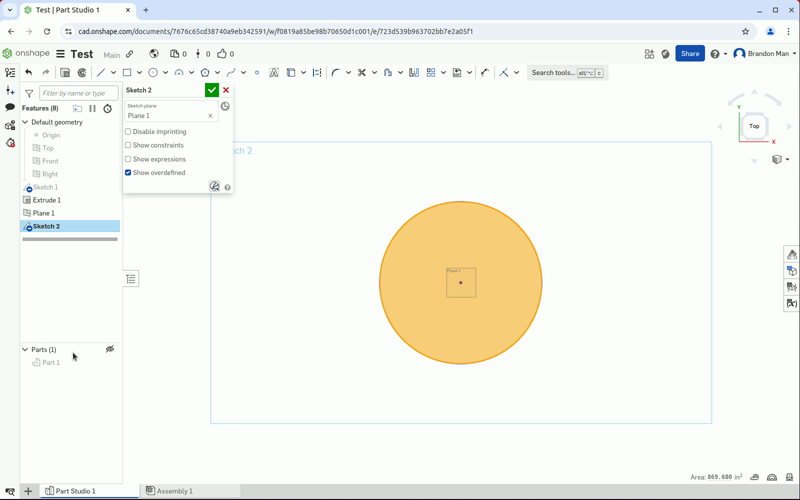
key(shift+e)
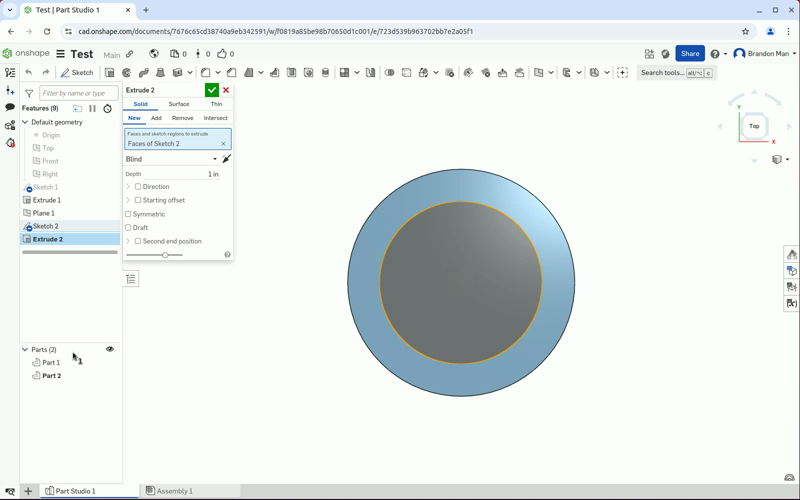
mouse_move(143, 106)
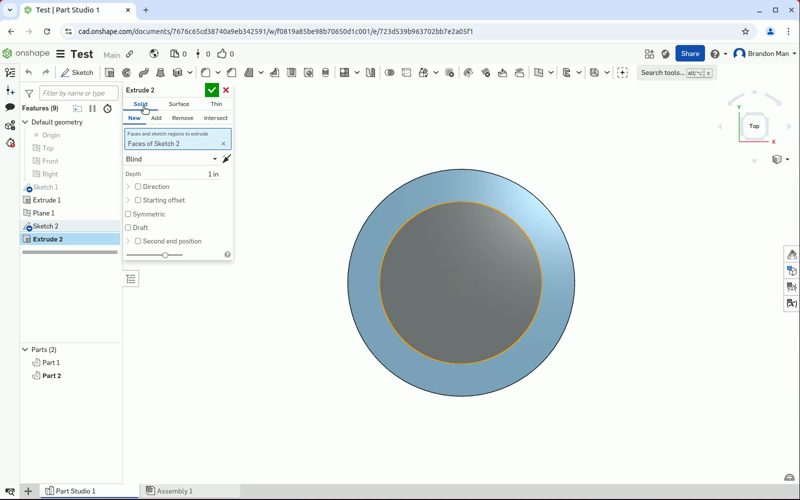
click(143, 106)
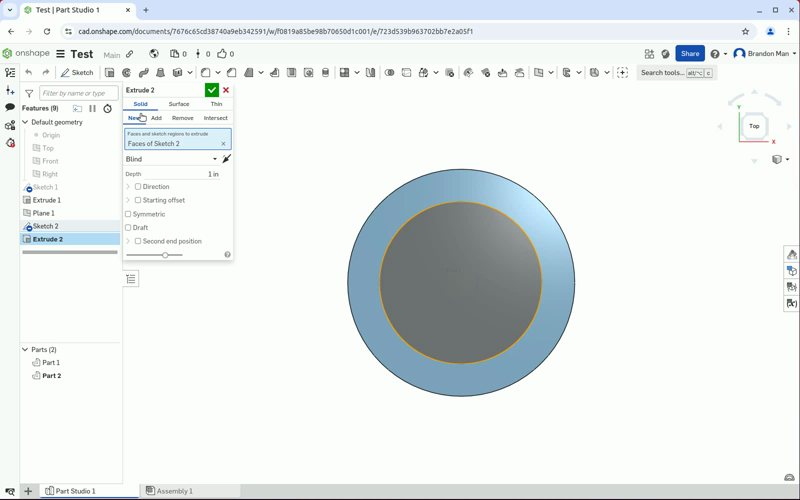
mouse_move(137, 120)
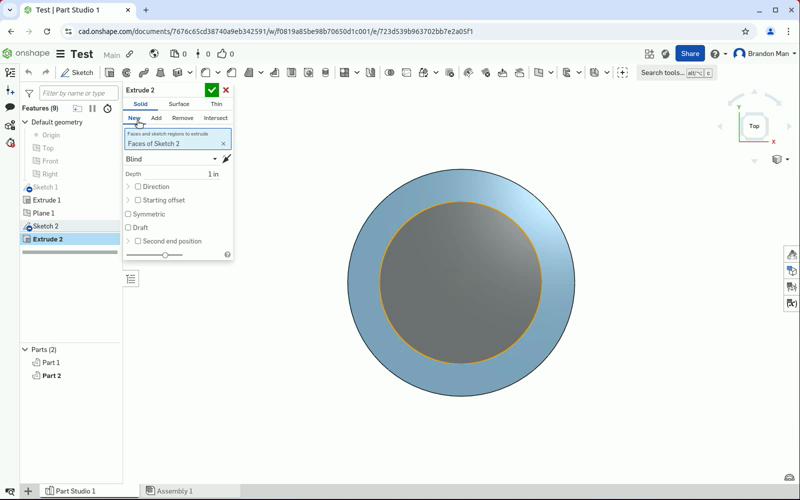
click(137, 120)
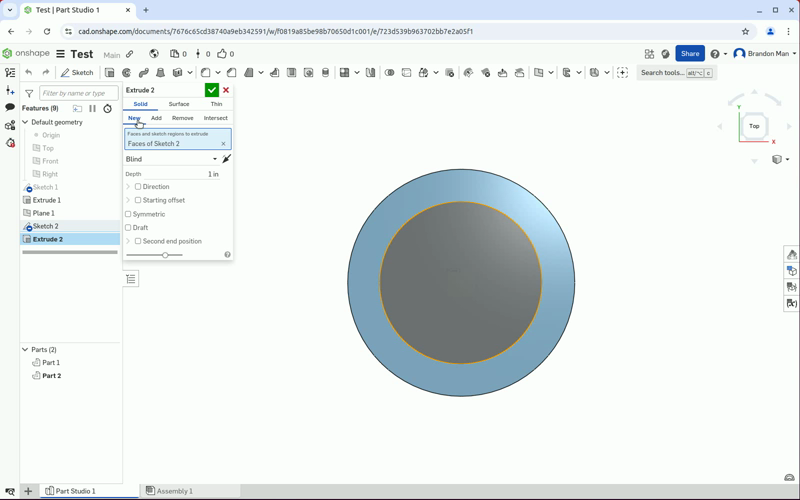
key(tab, 4)
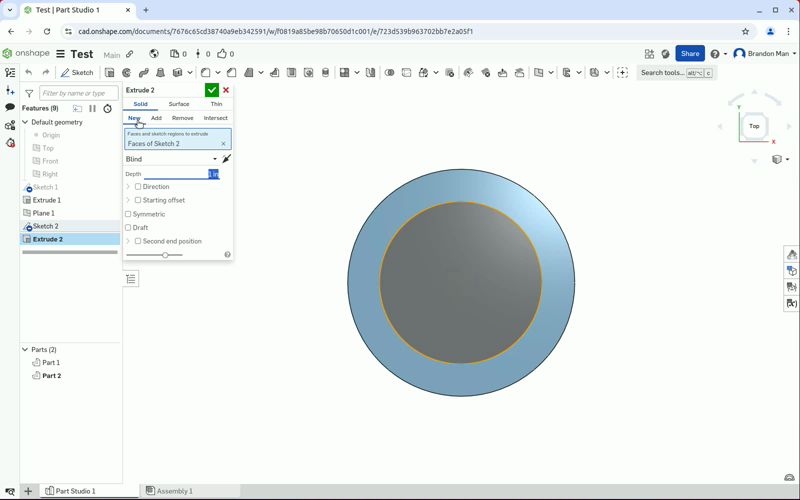
text(7.703)
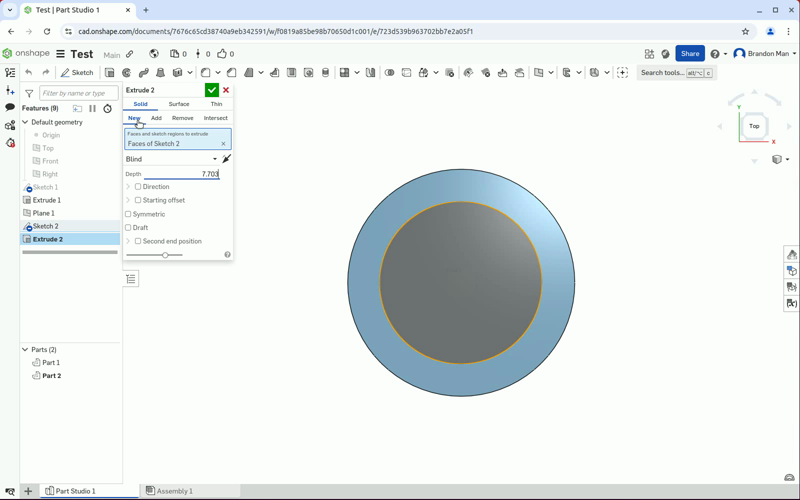
key(enter)
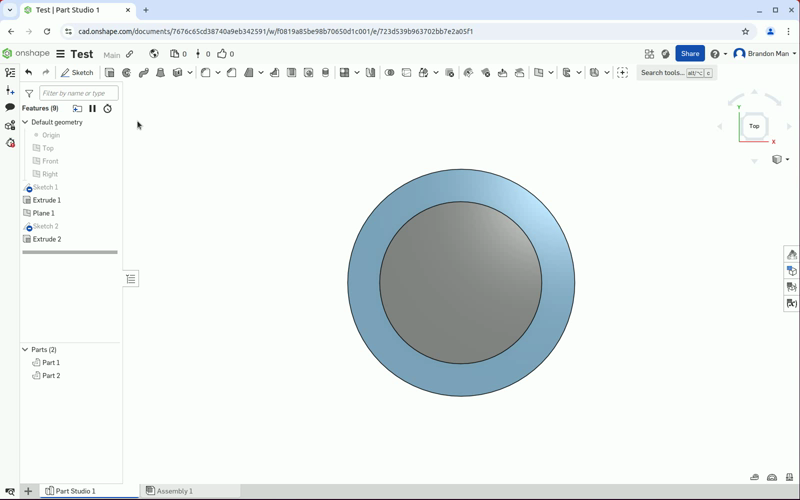
key(shift+h)
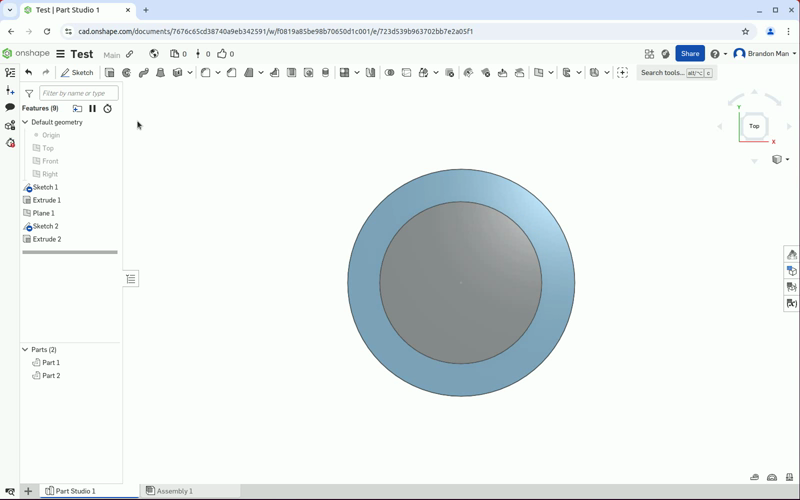
key(shift+h)
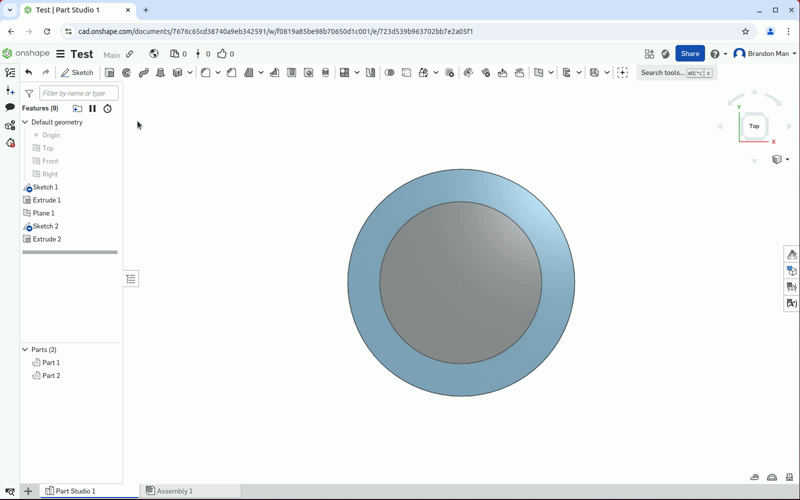
key(shift+7)
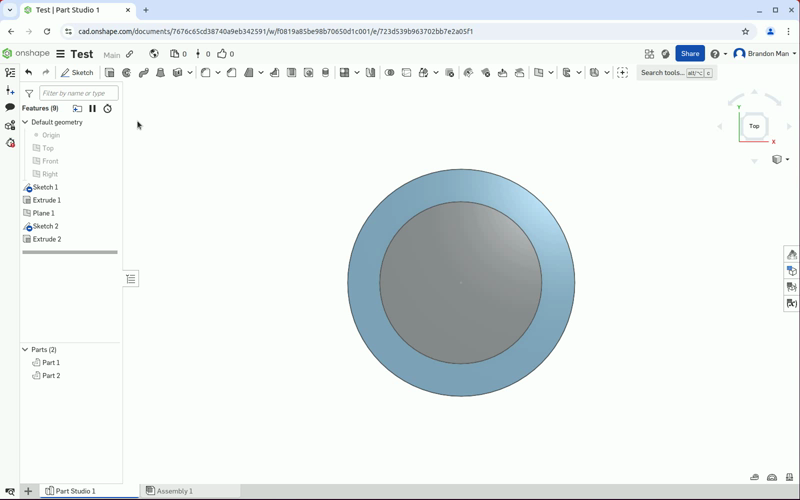
key(up, 3)
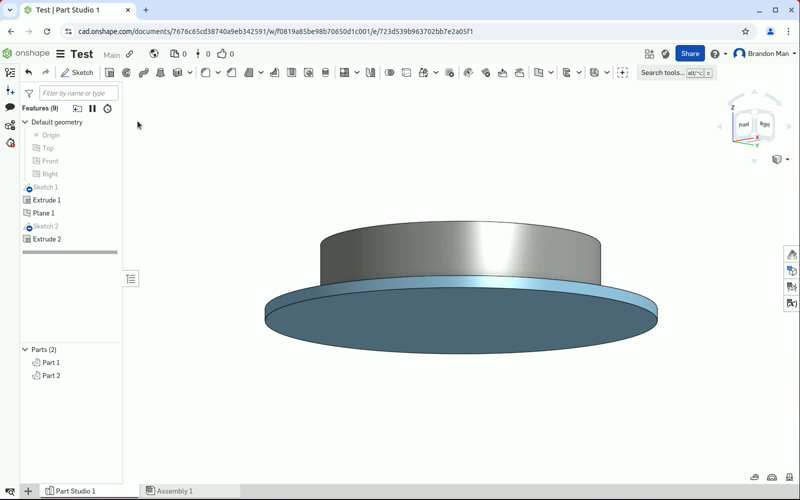
key(left, 3)
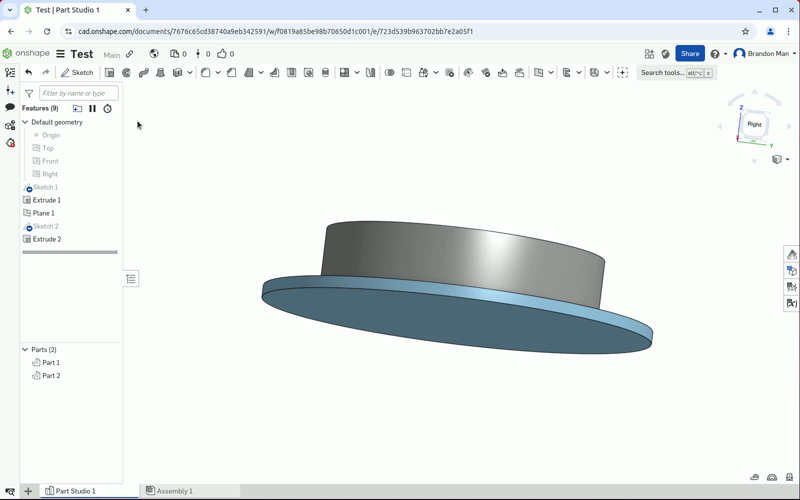
key(right, 3)
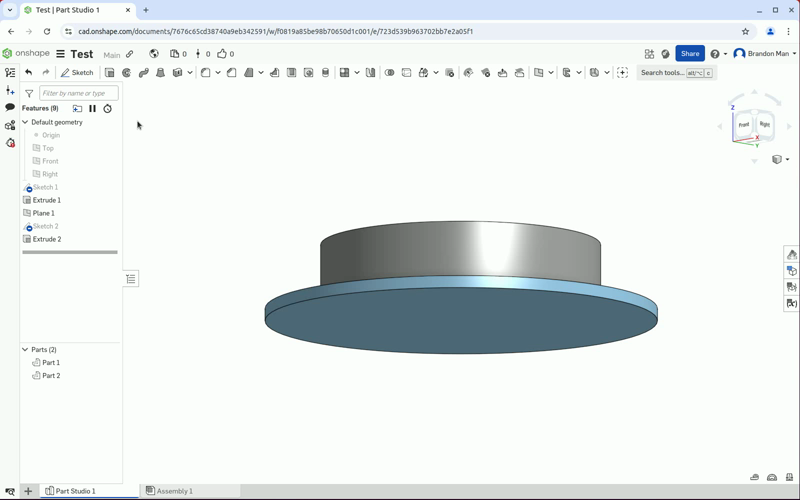
key(down, 3)
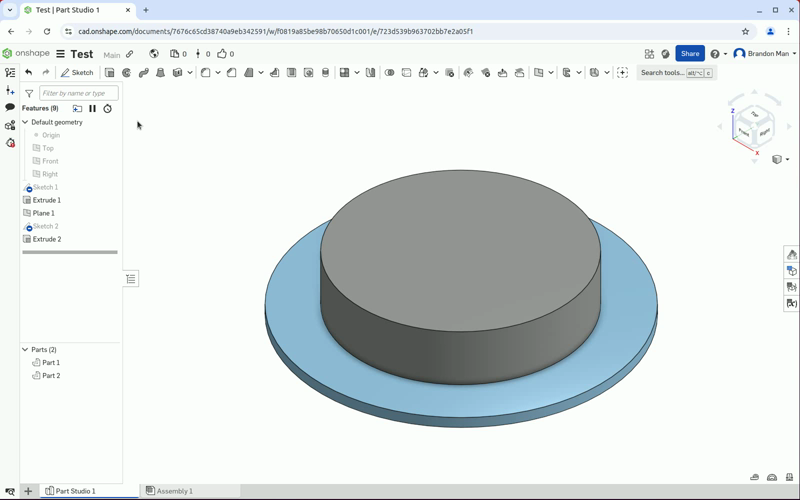
mouse_move(73, 189)
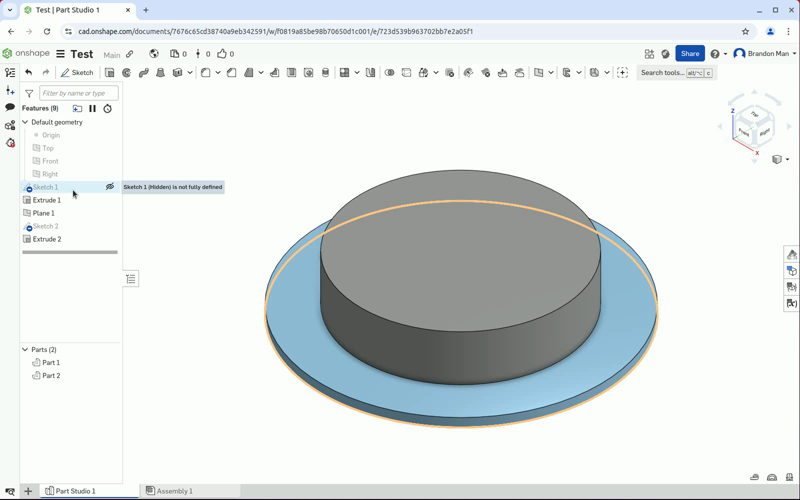
click(73, 189)